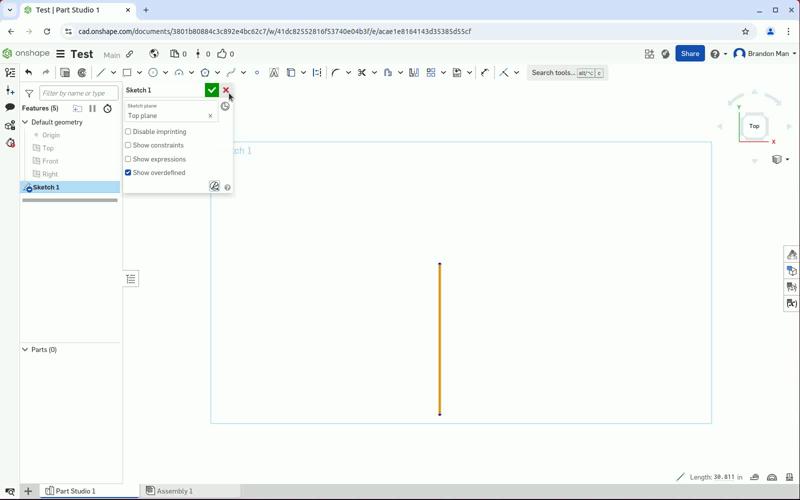
key(shift+h)
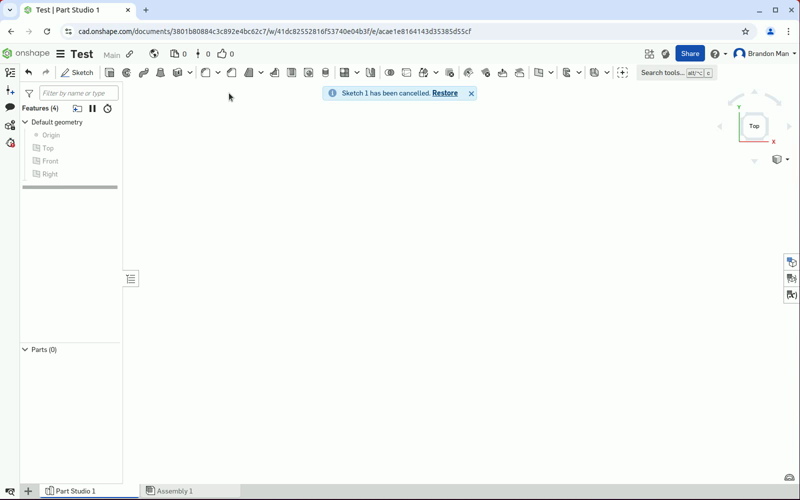
mouse_move(73, 352)
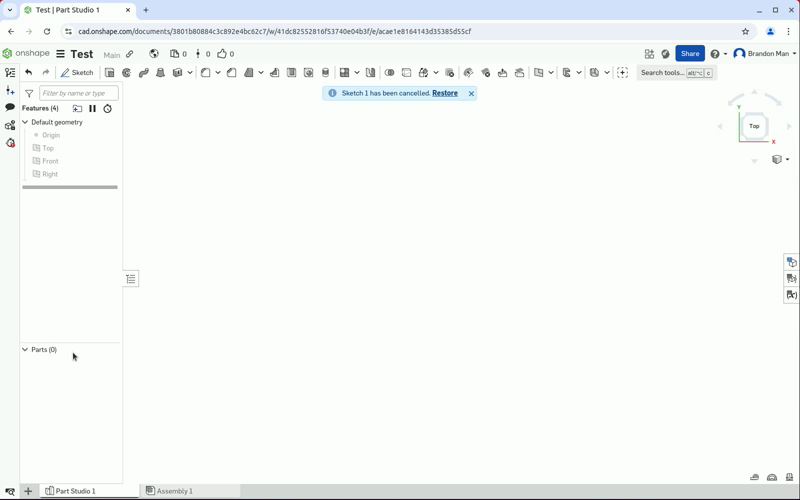
key(y)
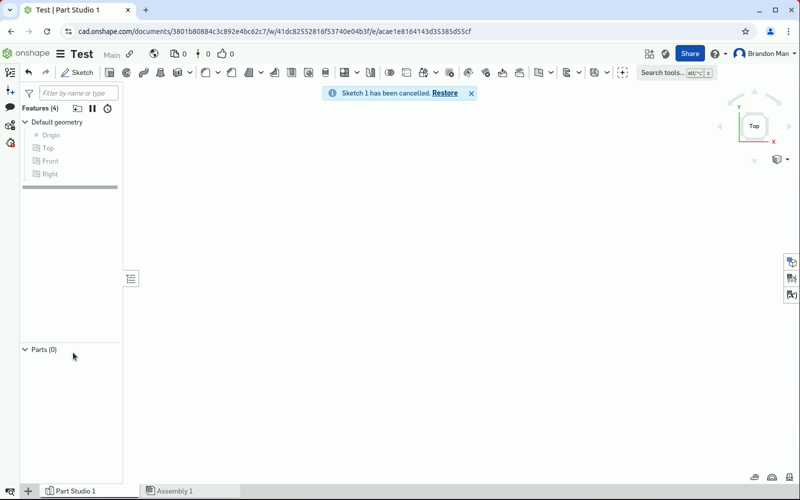
key(shift+p)
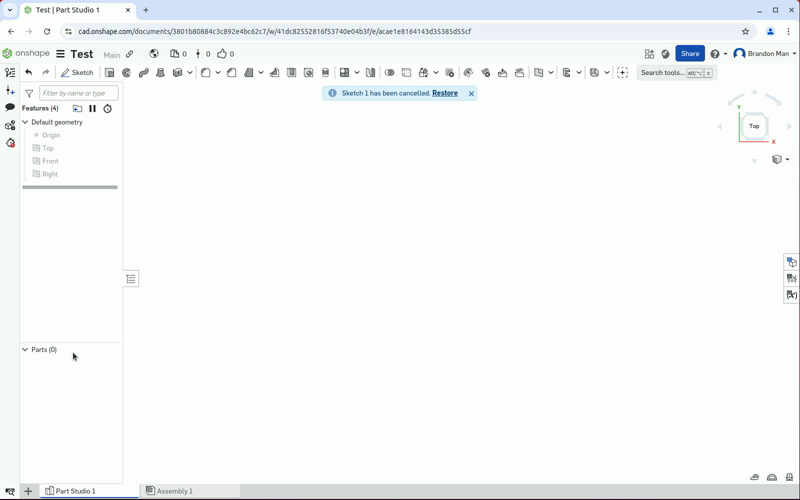
key(space)
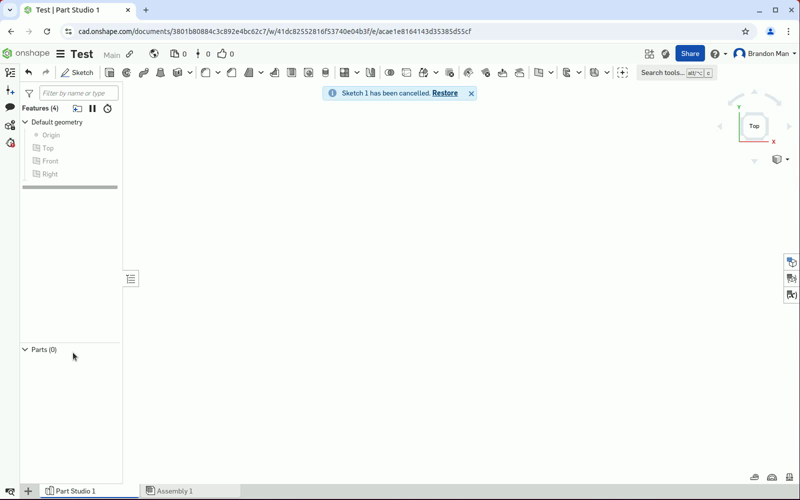
key_down(shift)
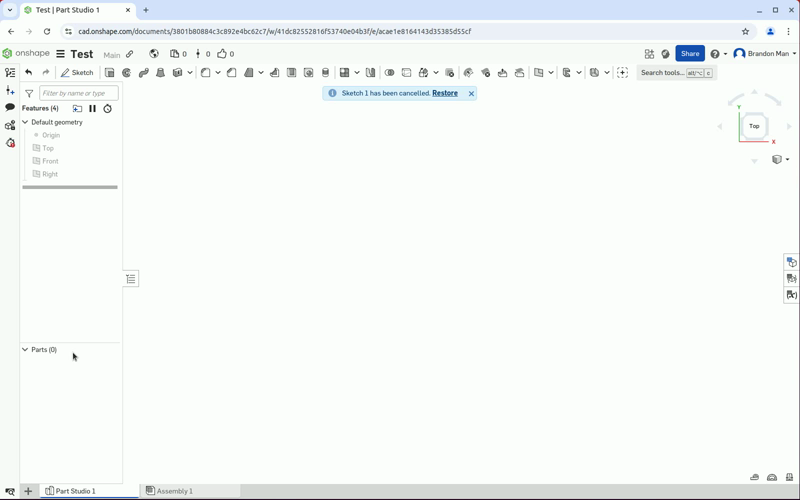
key(up)
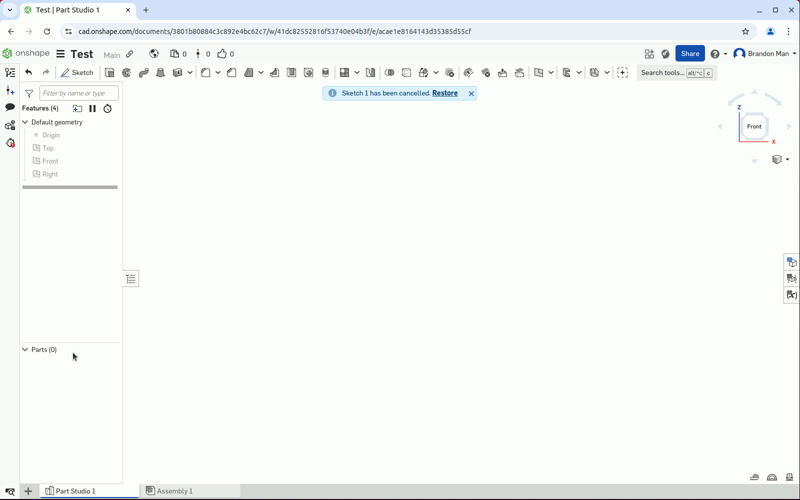
key_up(shift)
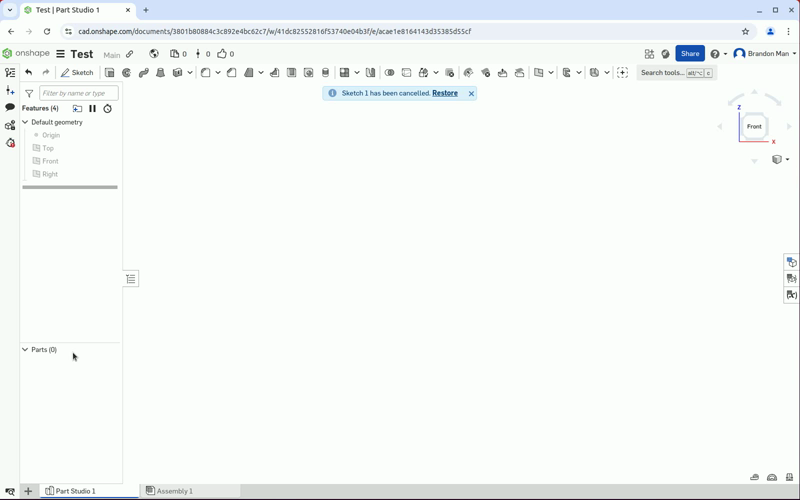
key(space)
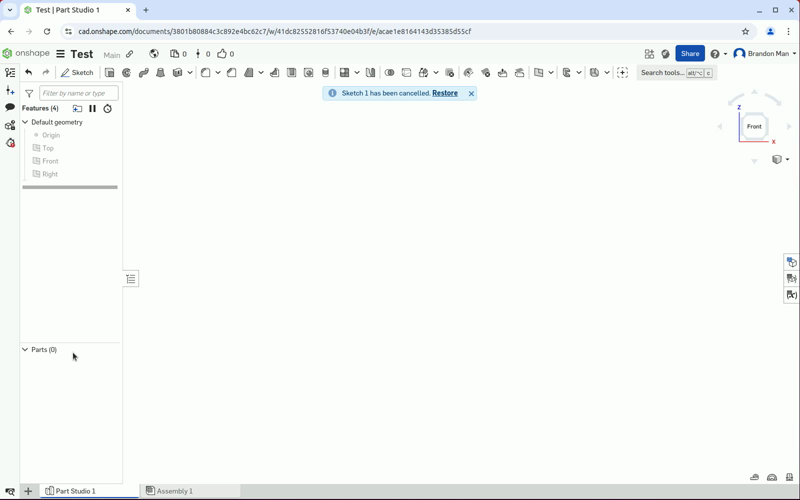
key_down(shift)
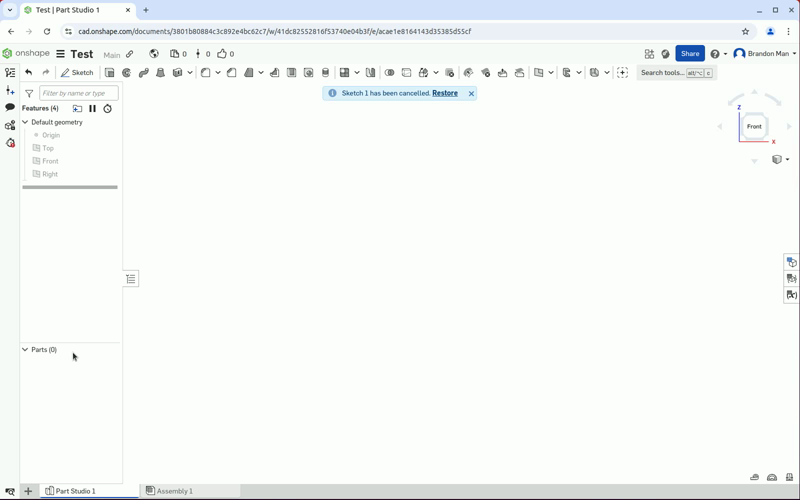
key(left)
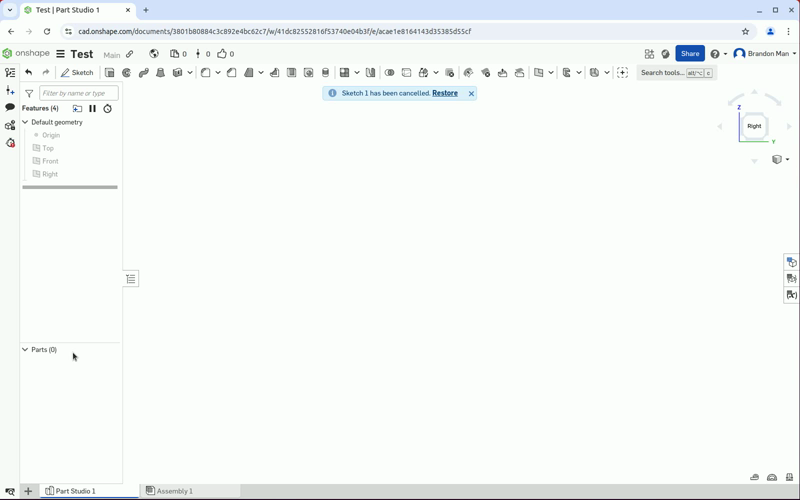
key_up(shift)
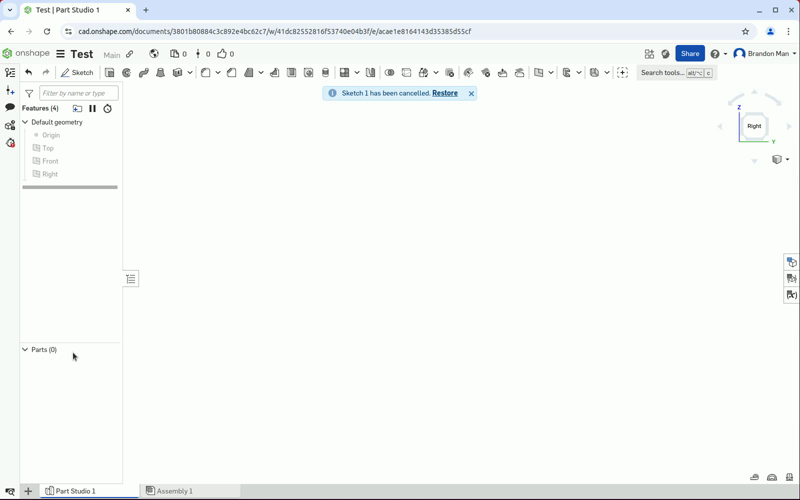
mouse_move(73, 352)
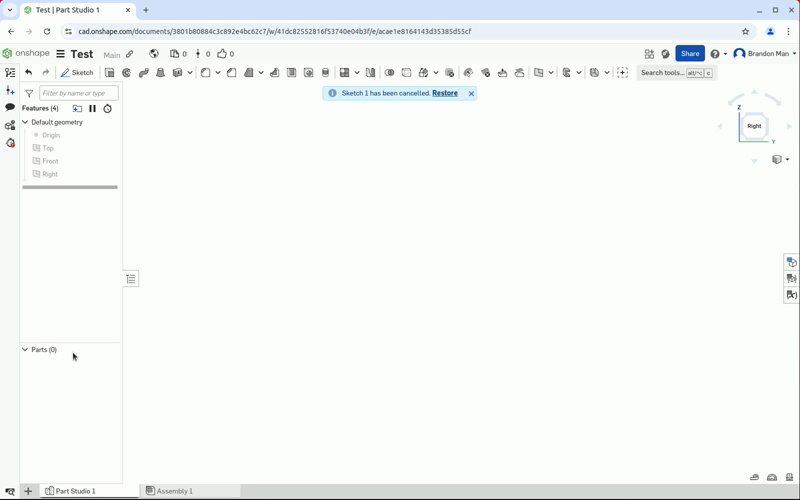
key(shift+y)
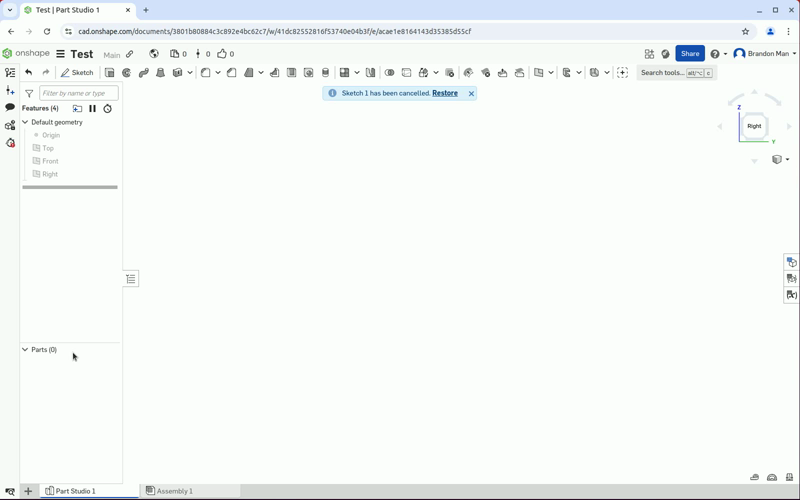
key(shift+s)
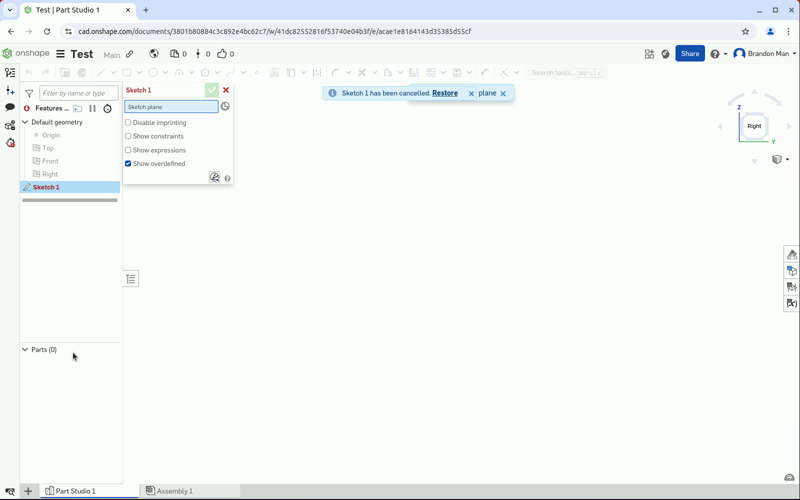
mouse_move(73, 176)
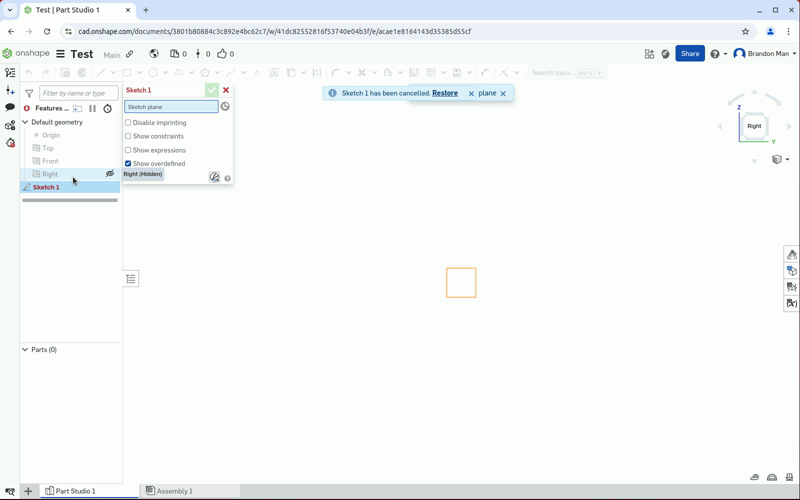
click(73, 176)
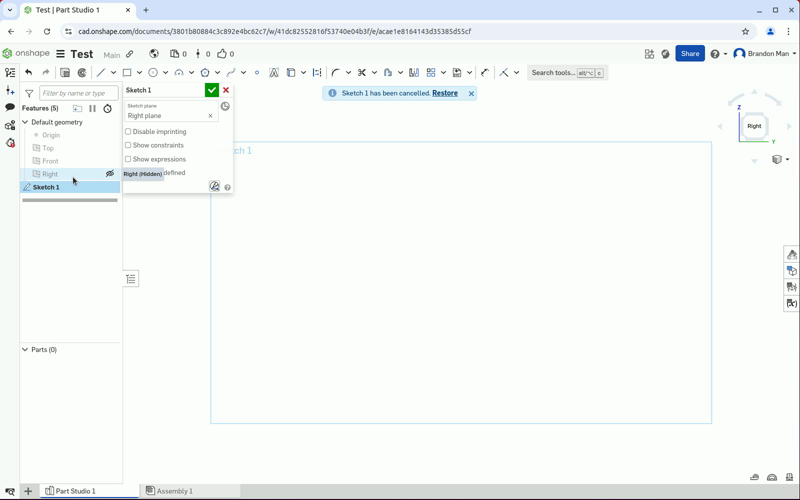
mouse_move(73, 352)
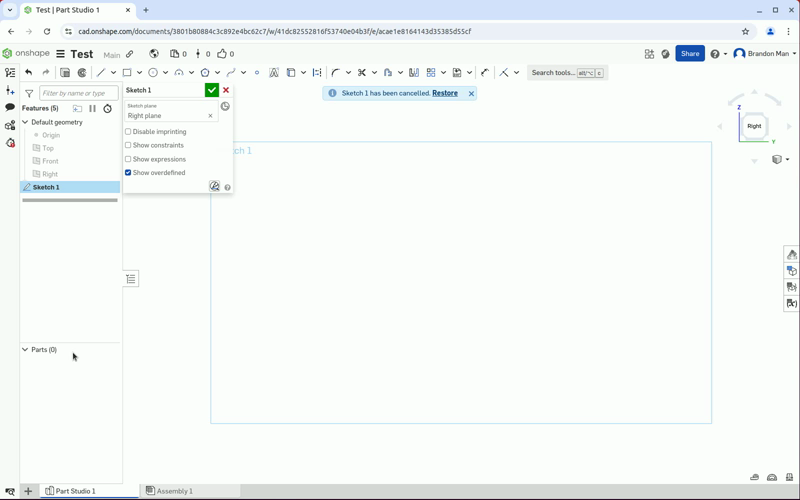
key(y)
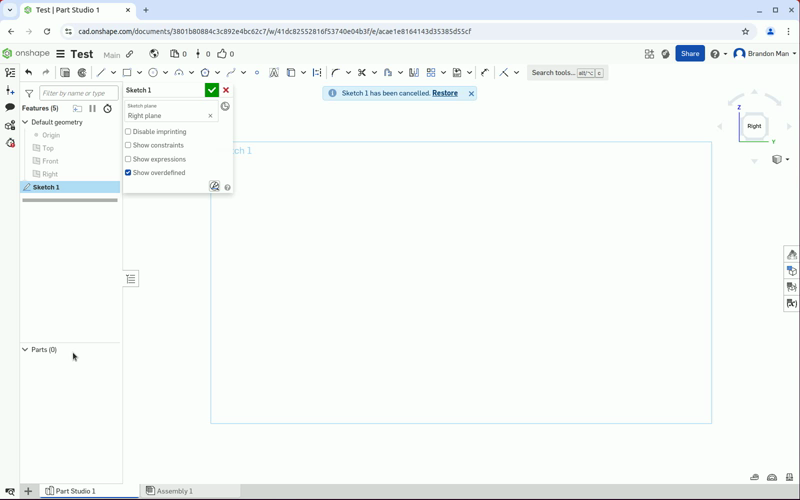
key(c)
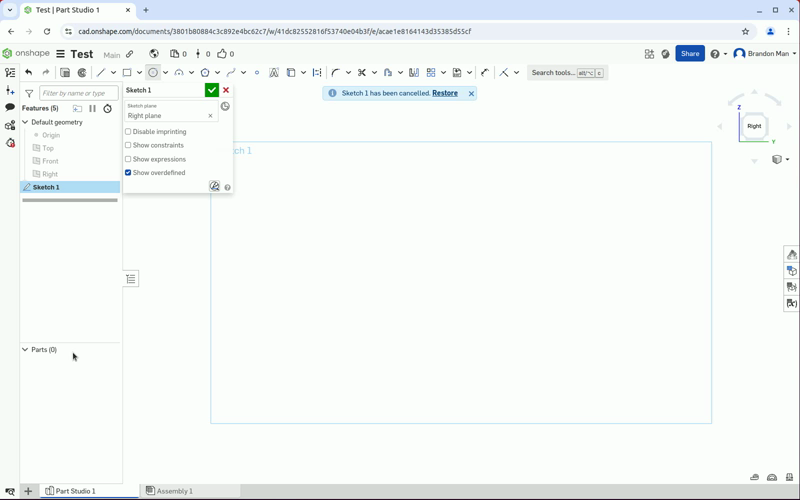
key_down(shift)
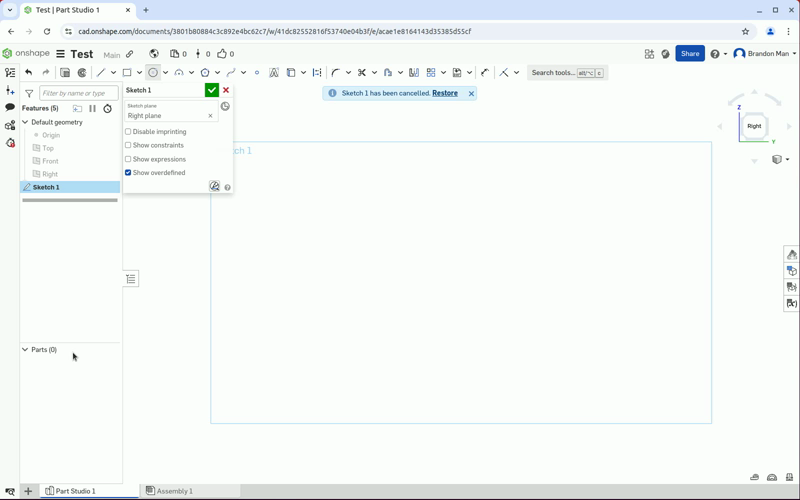
mouse_move(461, 282)
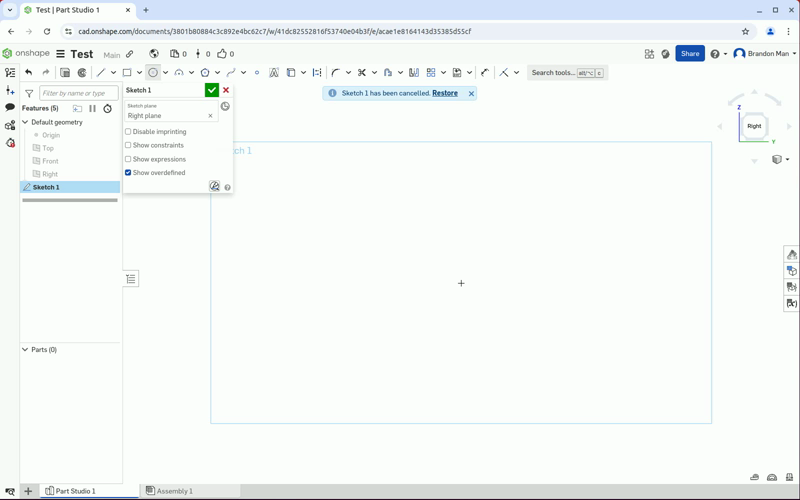
click(461, 282)
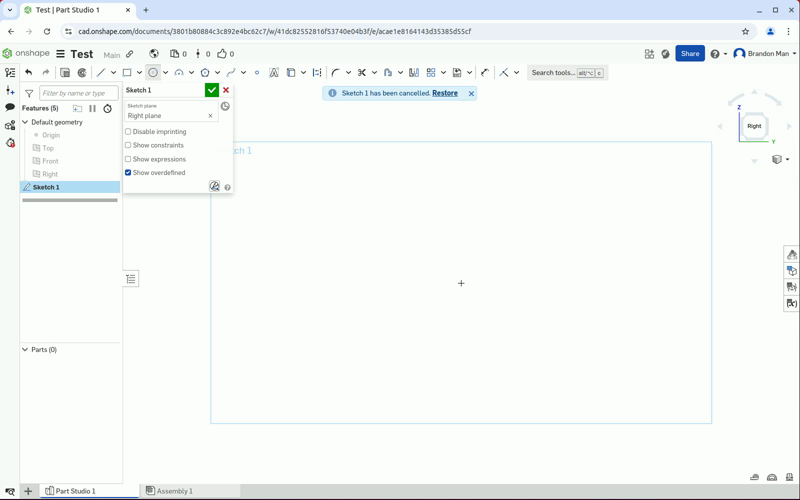
key_up(shift)
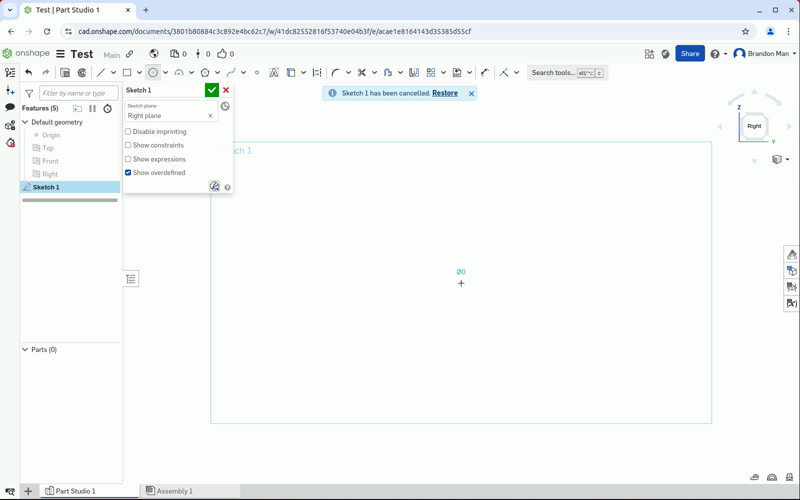
mouse_move(574, 282)
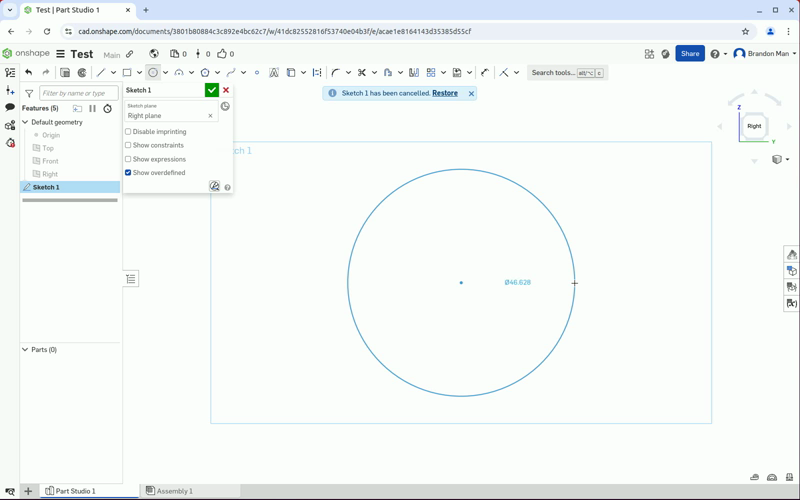
click(574, 282)
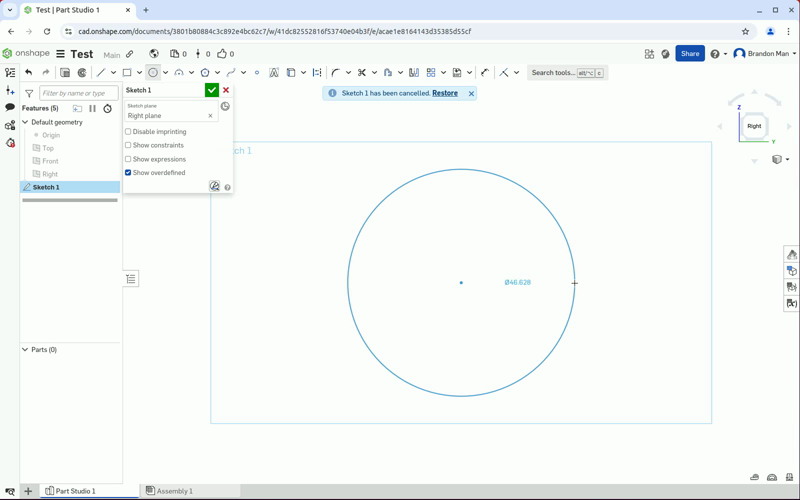
key(esc)
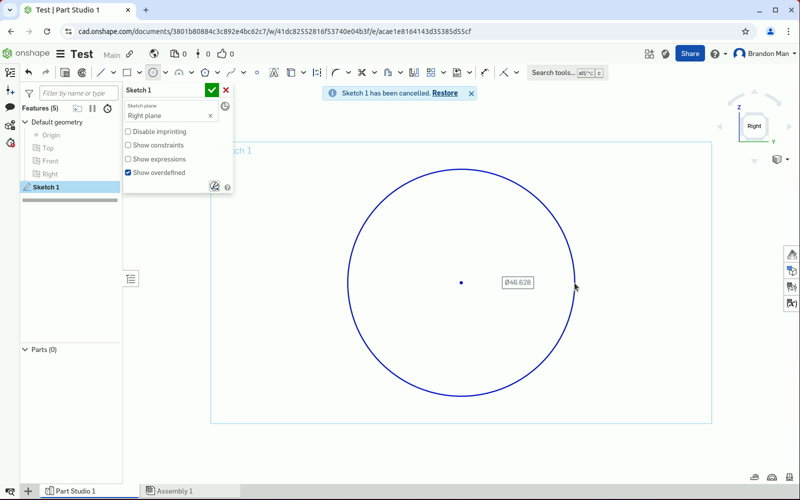
key(c)
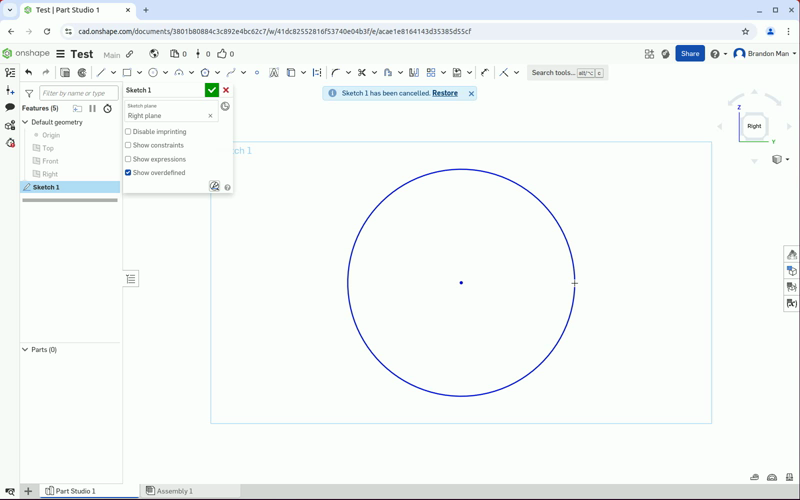
key_down(shift)
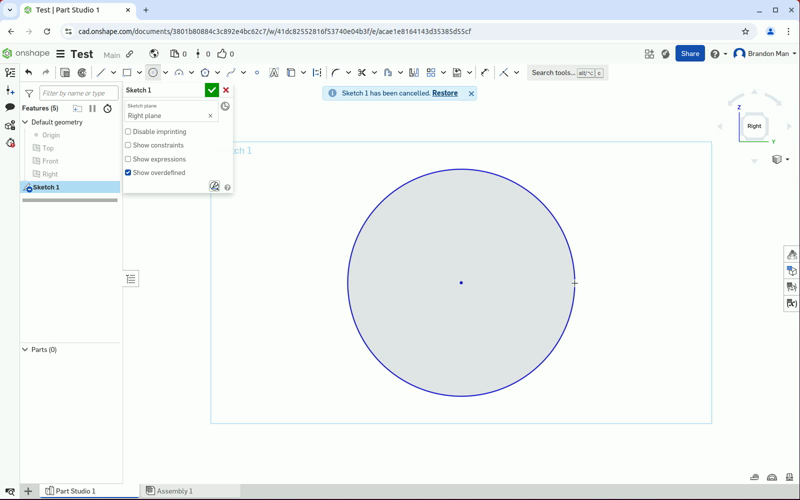
mouse_move(461, 282)
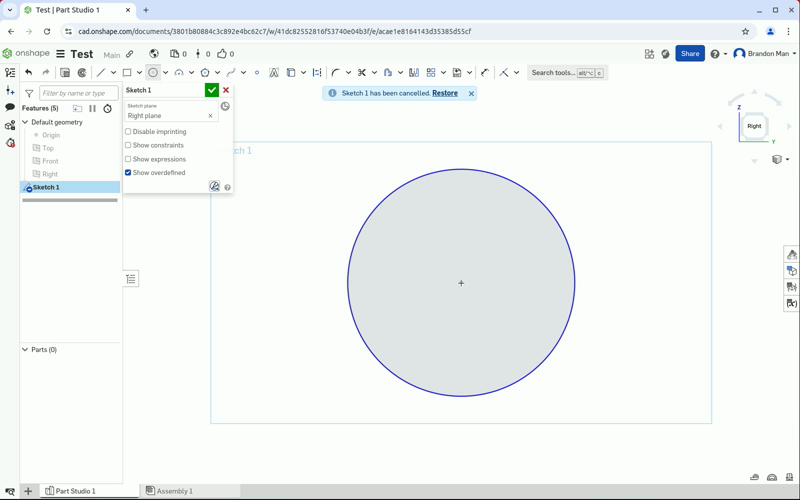
click(461, 282)
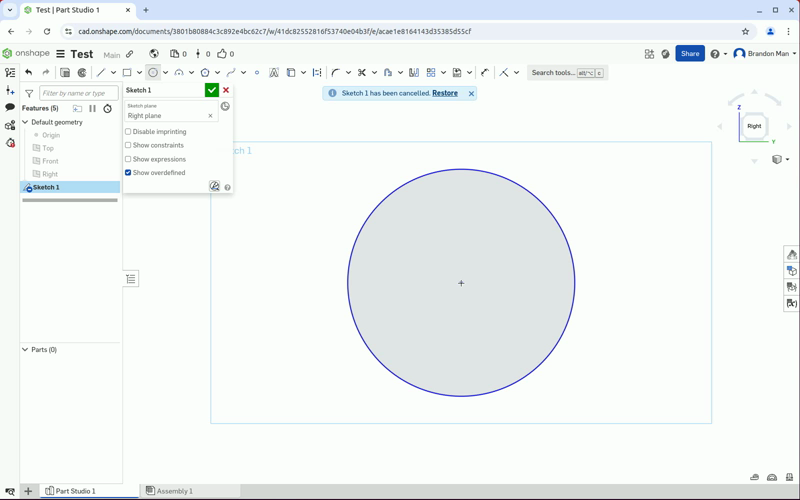
key_up(shift)
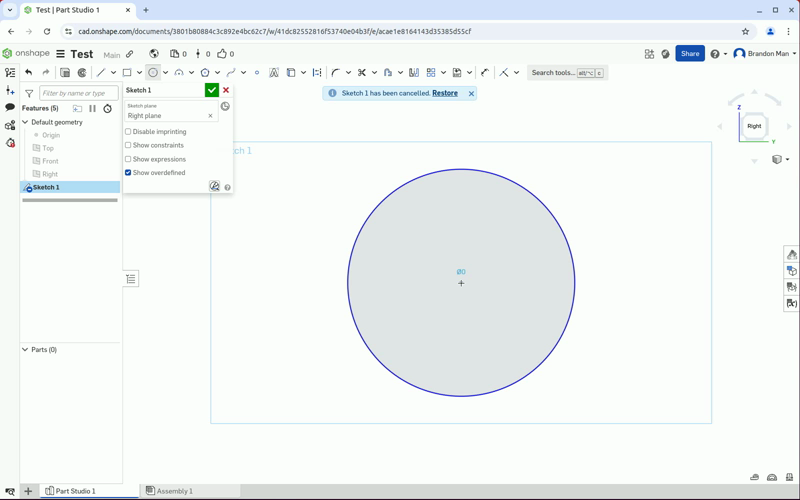
mouse_move(508, 282)
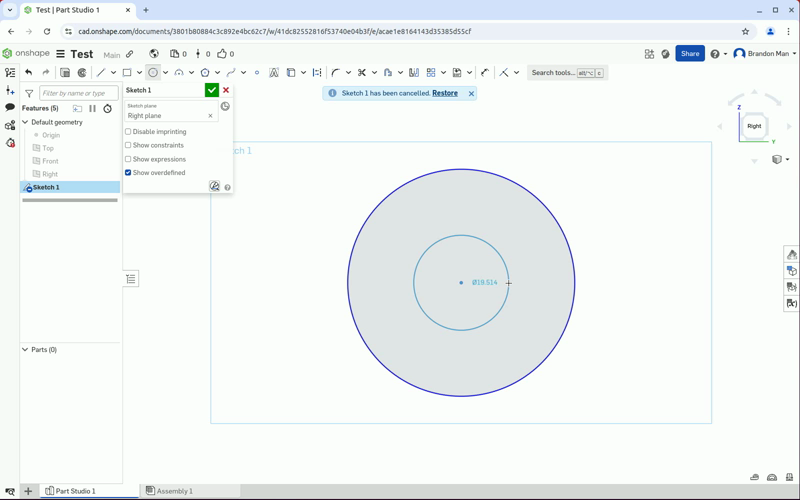
click(508, 282)
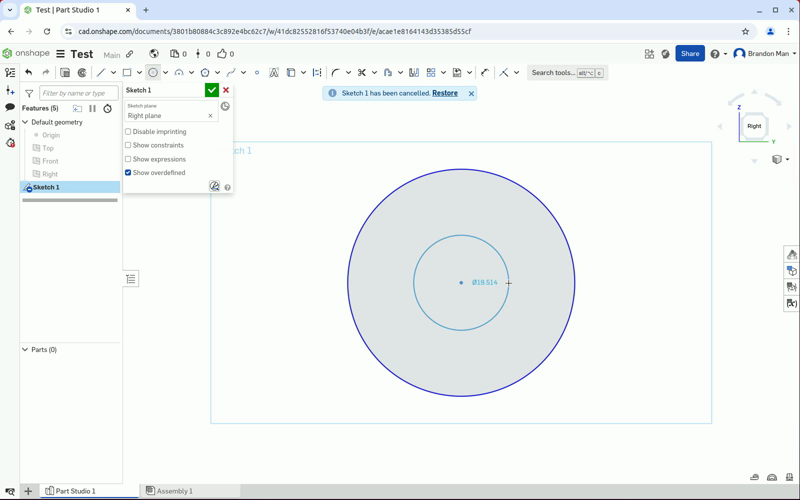
key(esc)
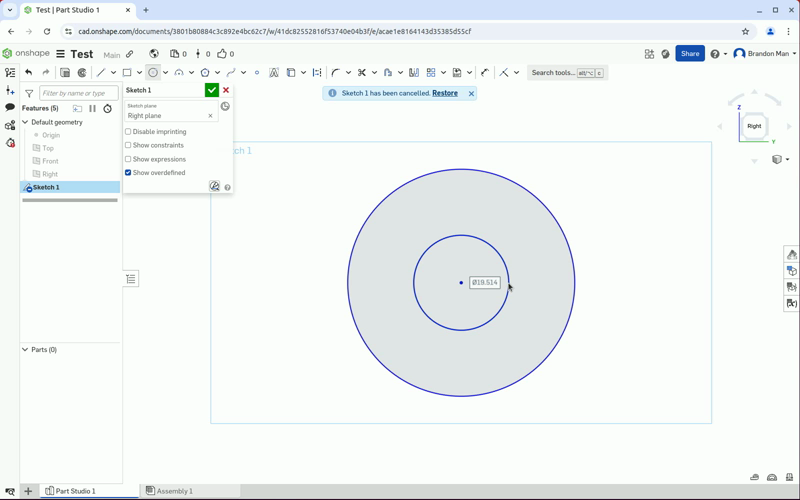
mouse_move(408, 334)
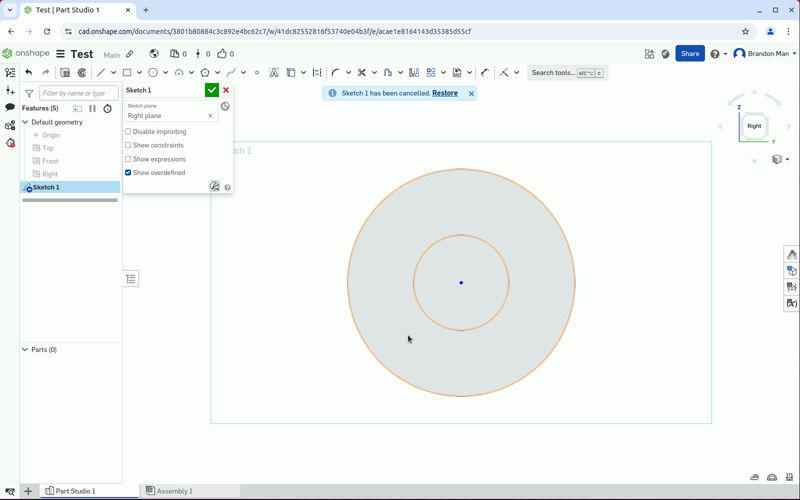
click(408, 334)
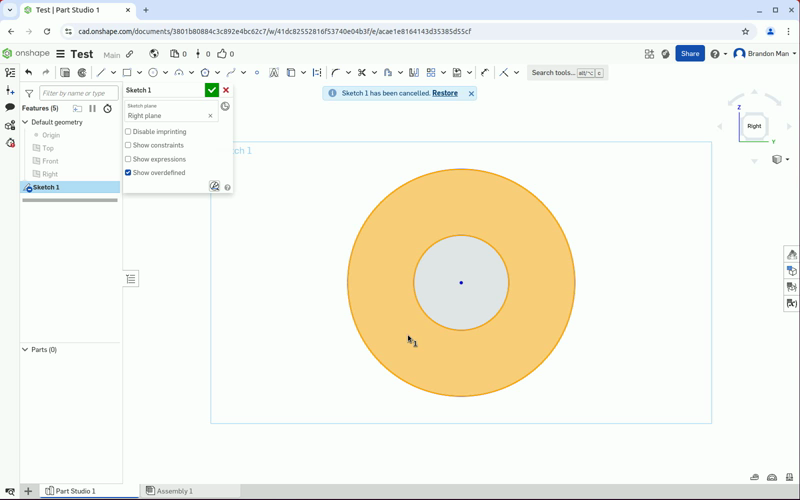
mouse_move(73, 352)
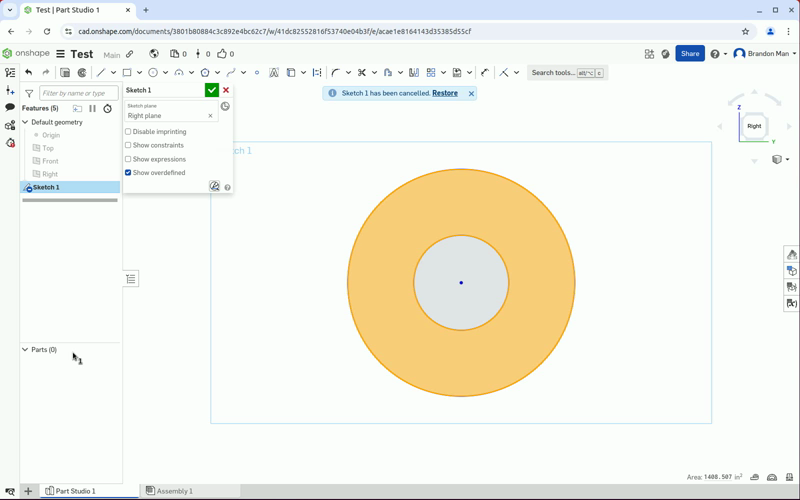
key(shift+y)
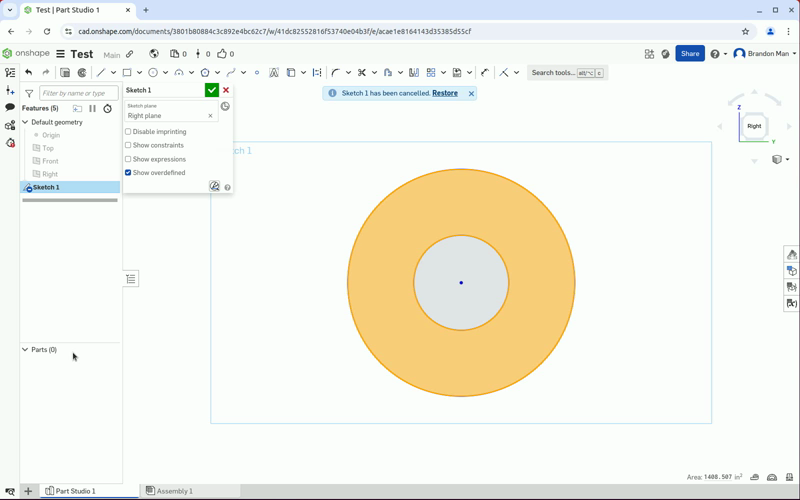
key(shift+e)
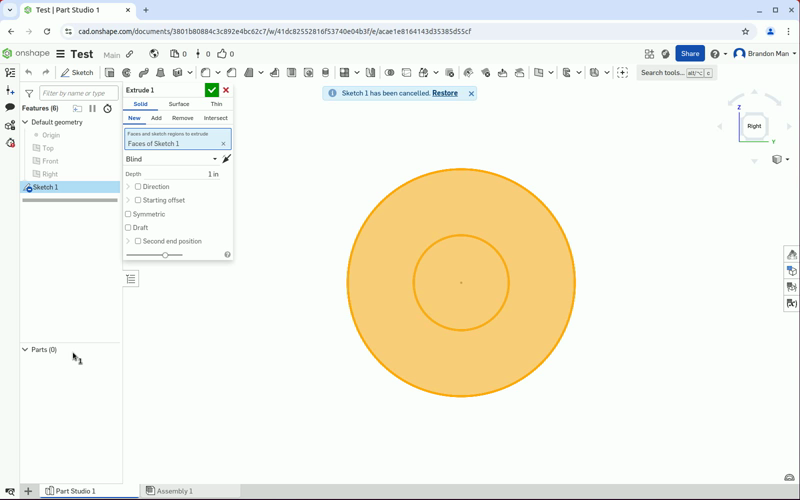
mouse_move(143, 106)
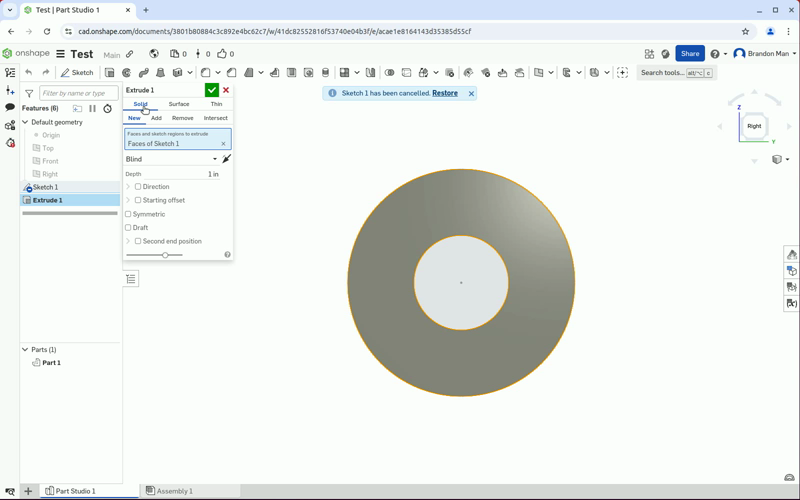
click(143, 106)
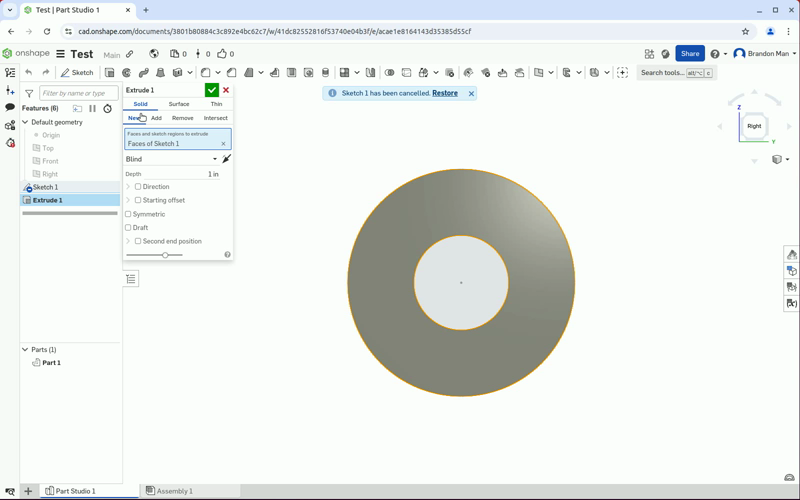
mouse_move(137, 120)
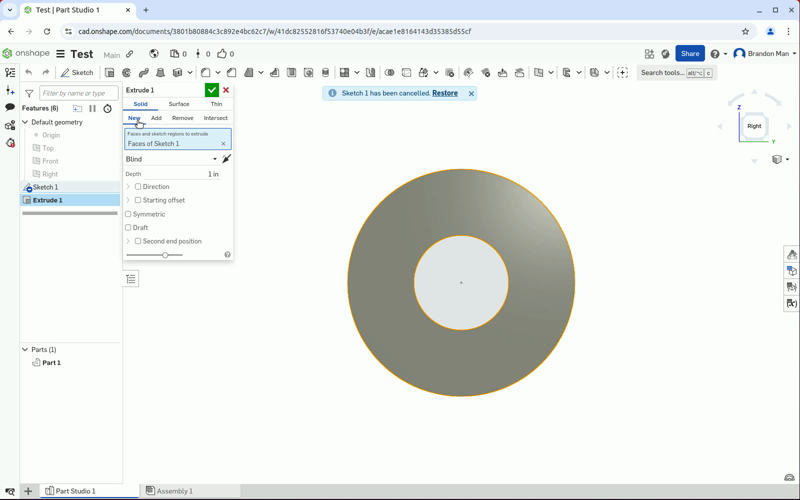
click(137, 120)
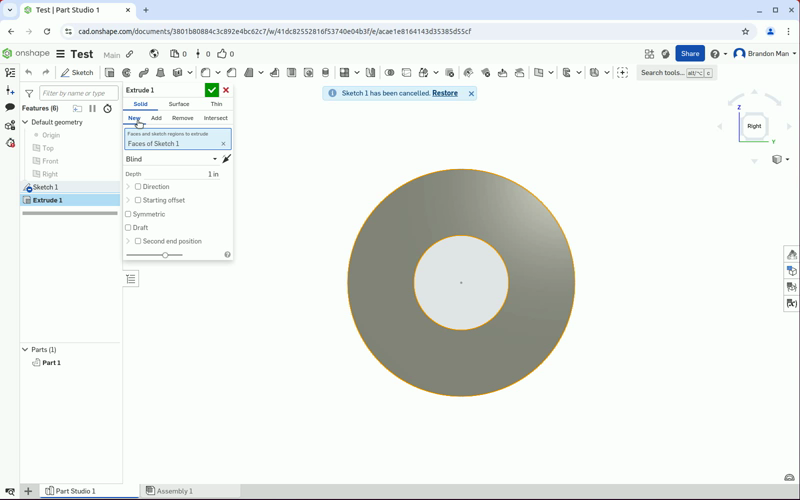
key(tab, 4)
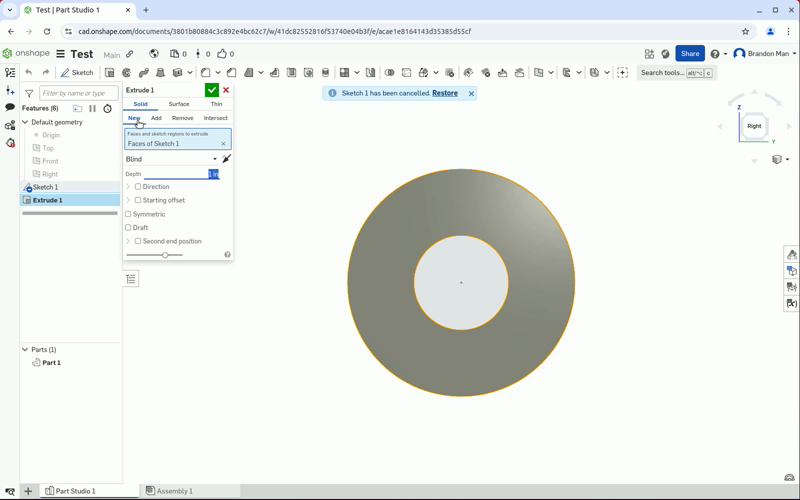
text(2.648)
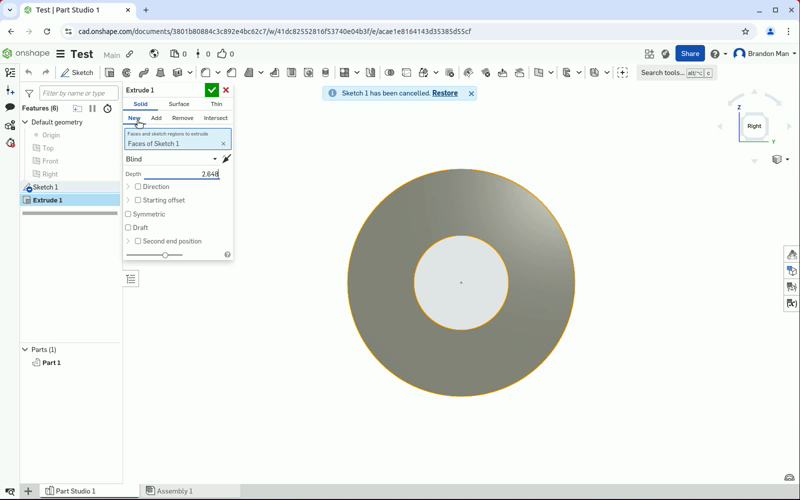
key(enter)
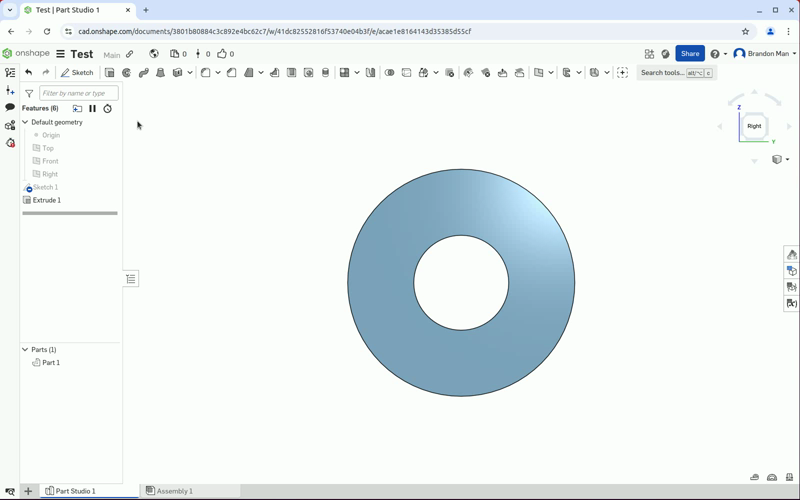
key(shift+h)
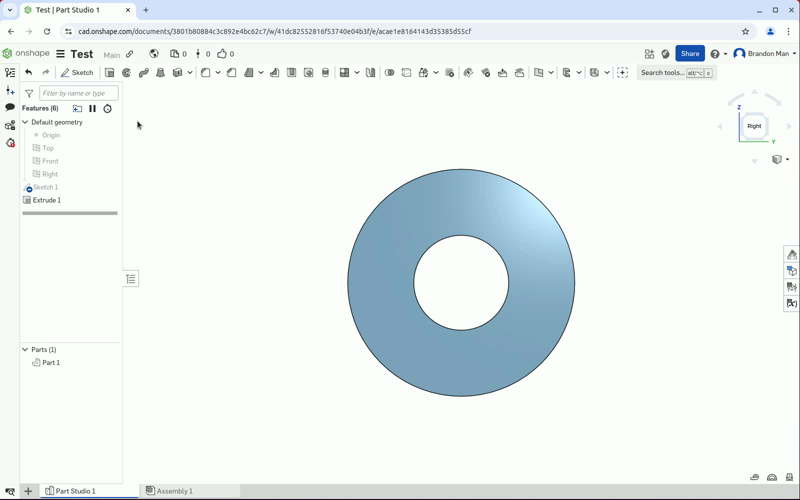
key(shift+h)
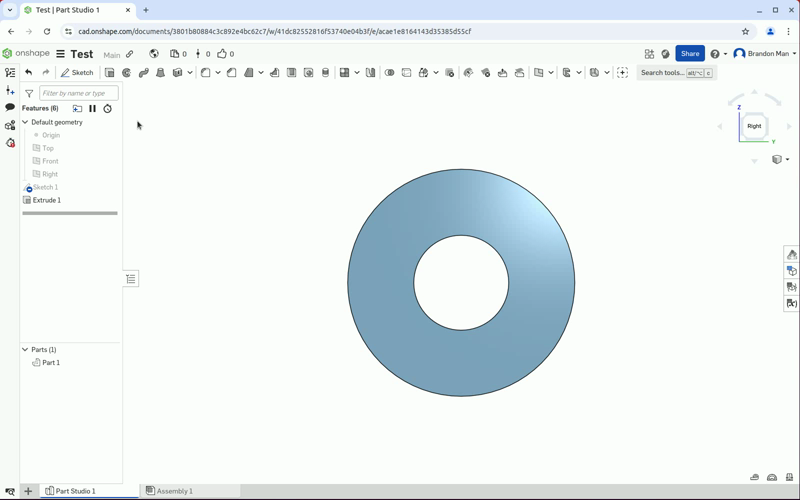
mouse_move(73, 189)
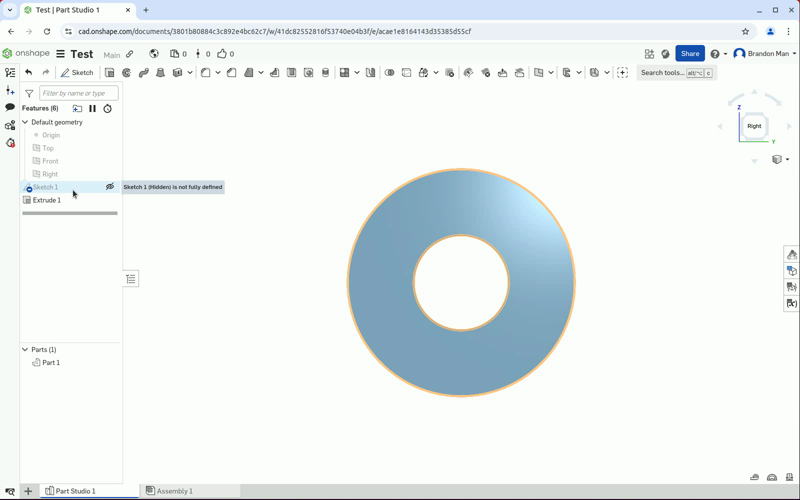
click(73, 189)
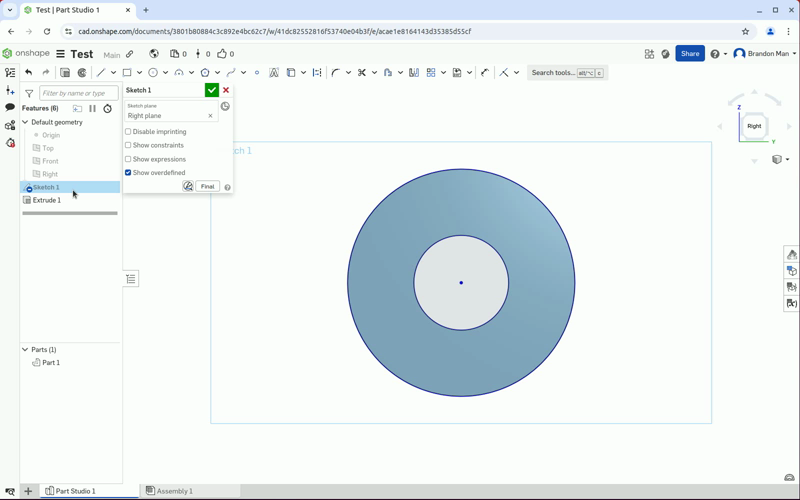
mouse_move(229, 92)
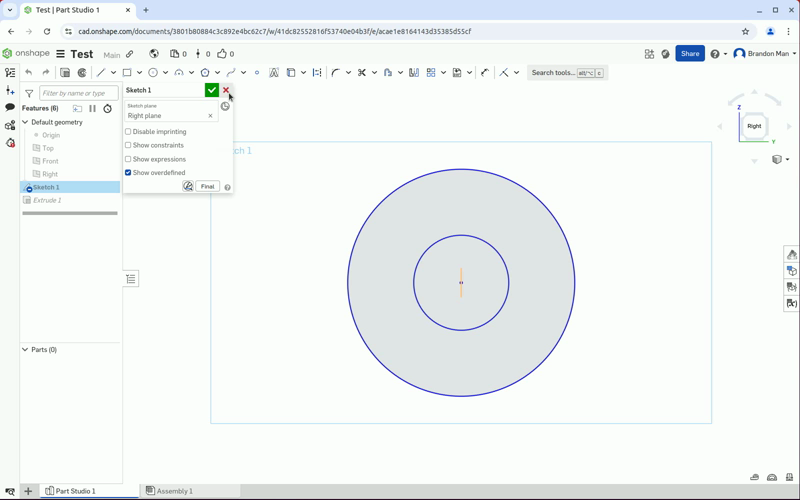
click(229, 92)
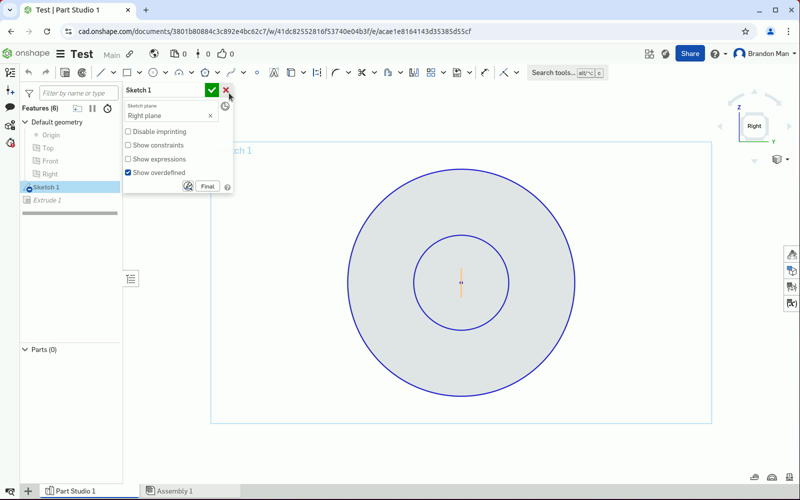
key(shift+s)
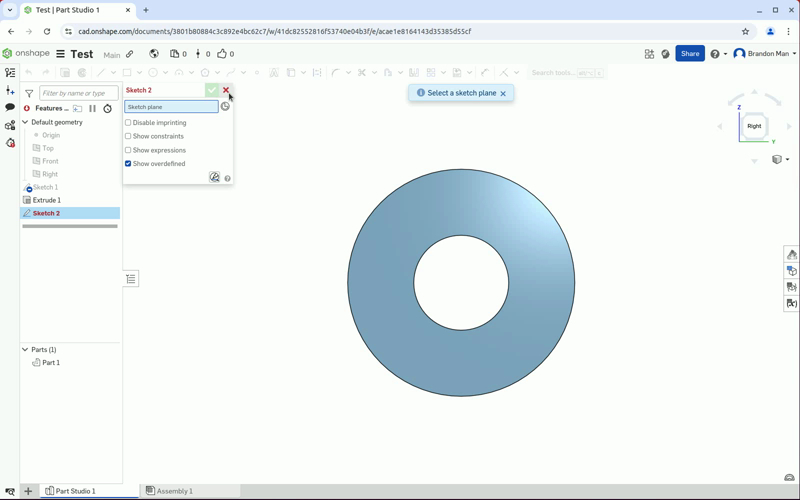
mouse_move(73, 176)
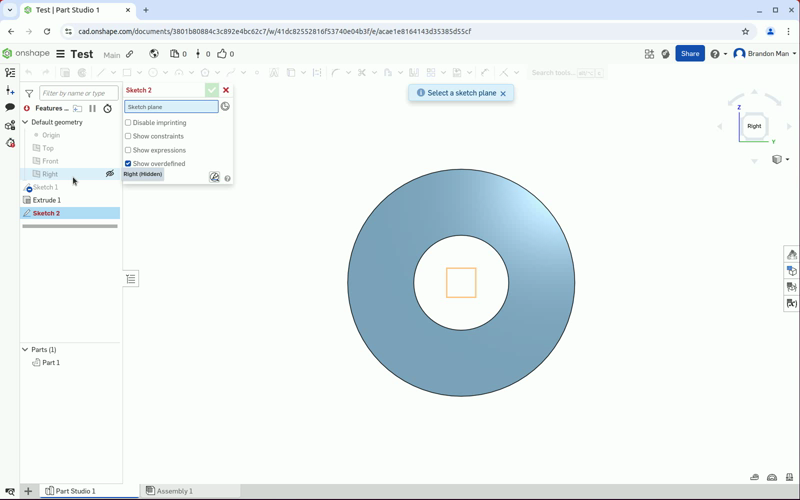
click(73, 176)
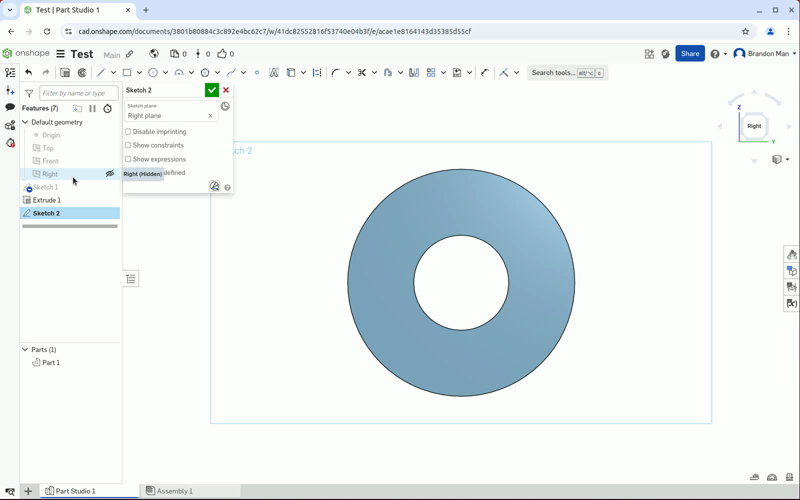
mouse_move(73, 352)
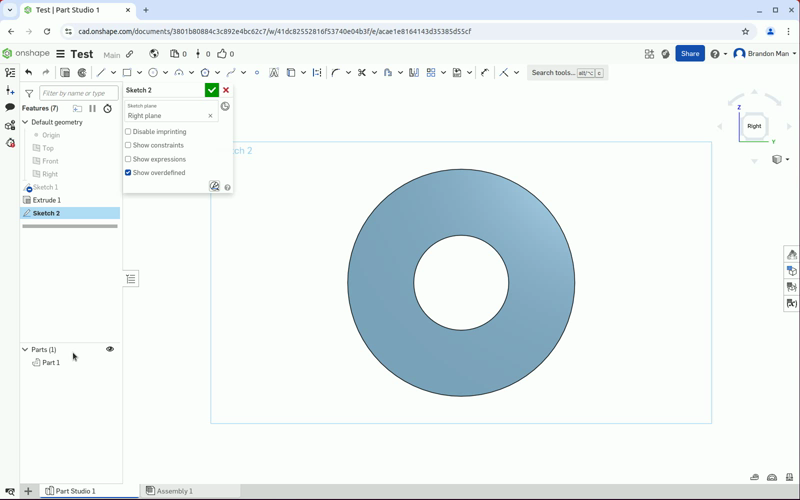
key(y)
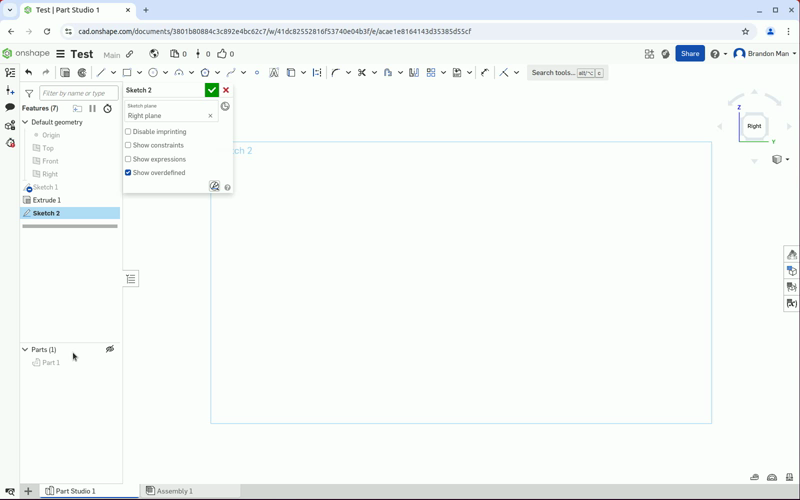
key(c)
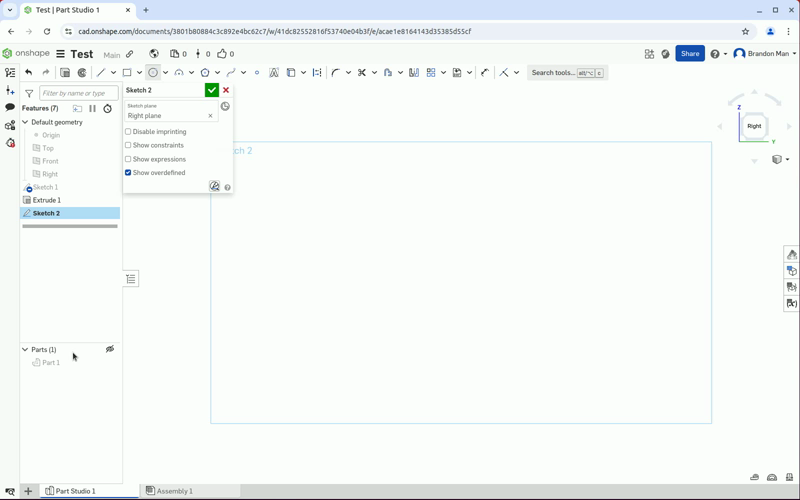
key_down(shift)
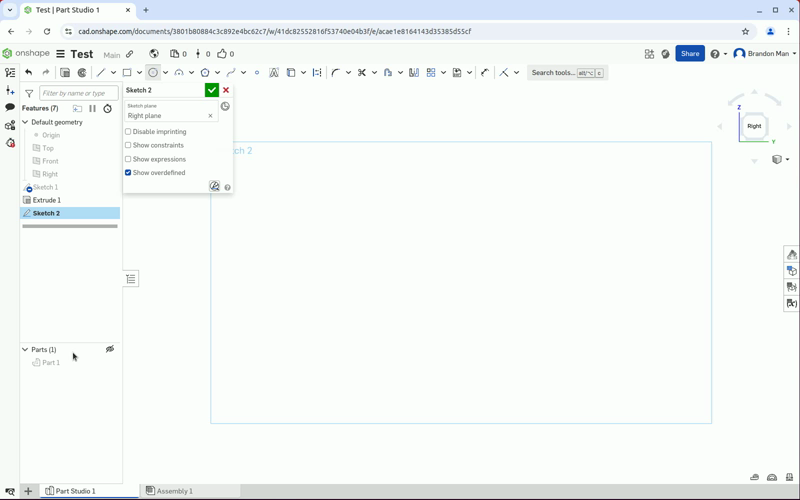
mouse_move(461, 282)
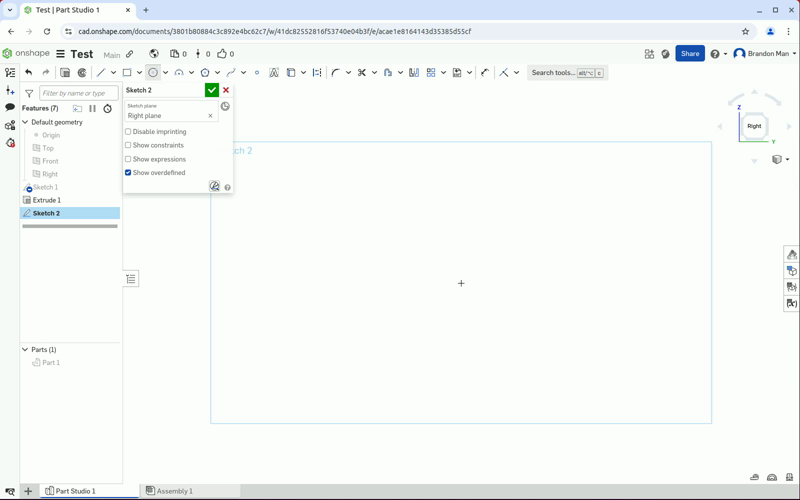
click(461, 282)
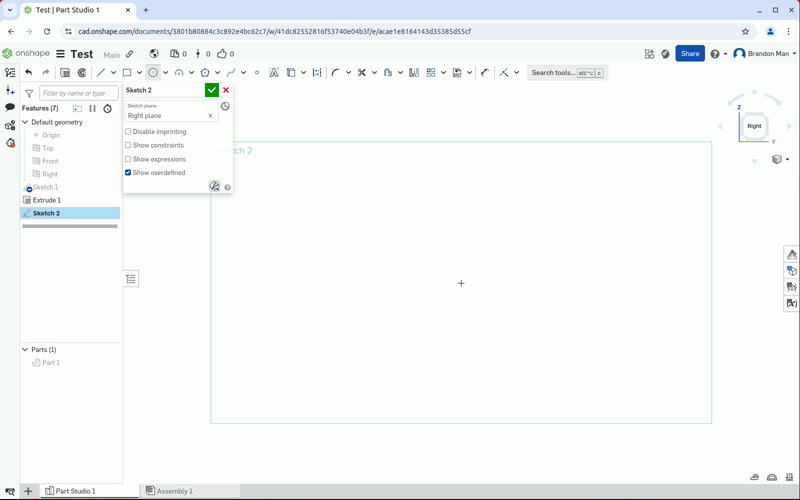
key_up(shift)
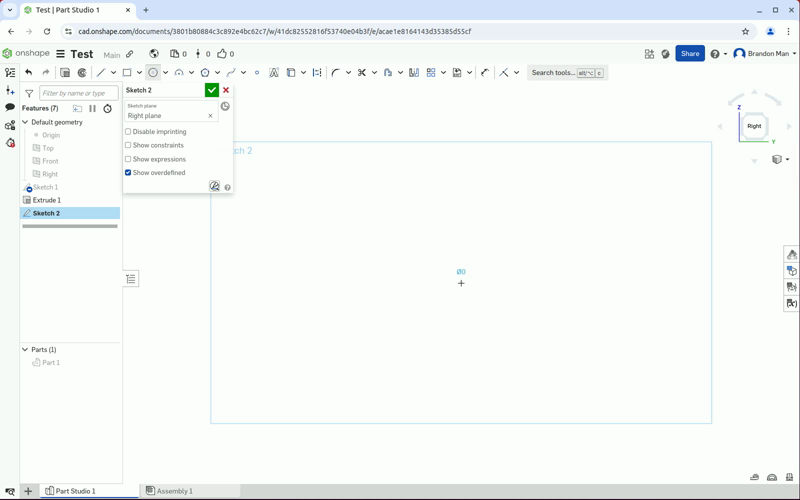
mouse_move(509, 282)
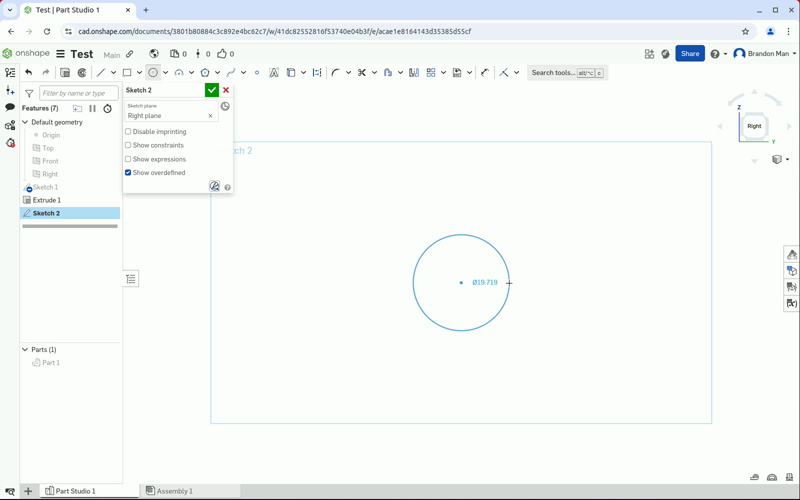
click(509, 282)
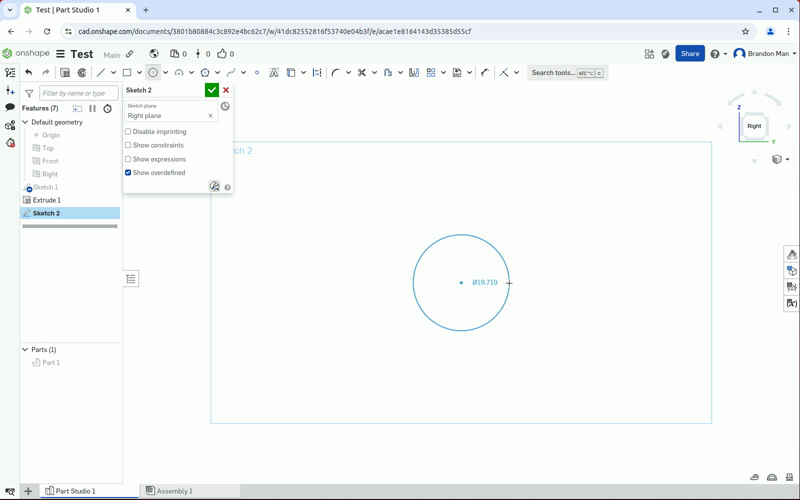
key(esc)
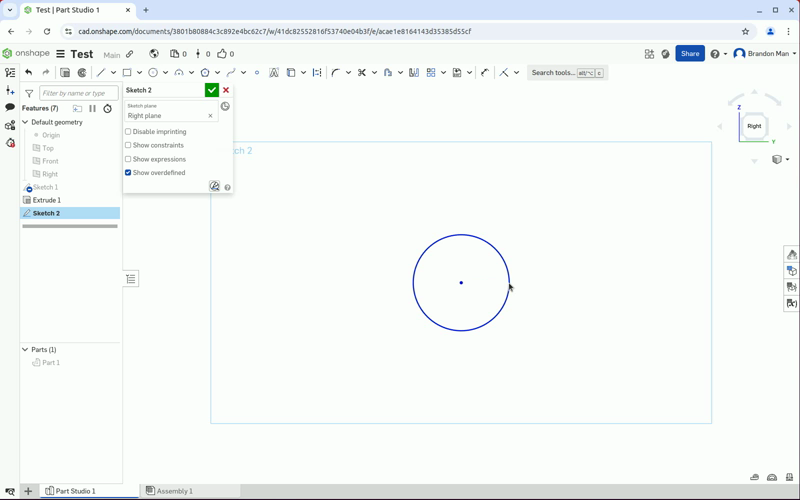
mouse_move(450, 266)
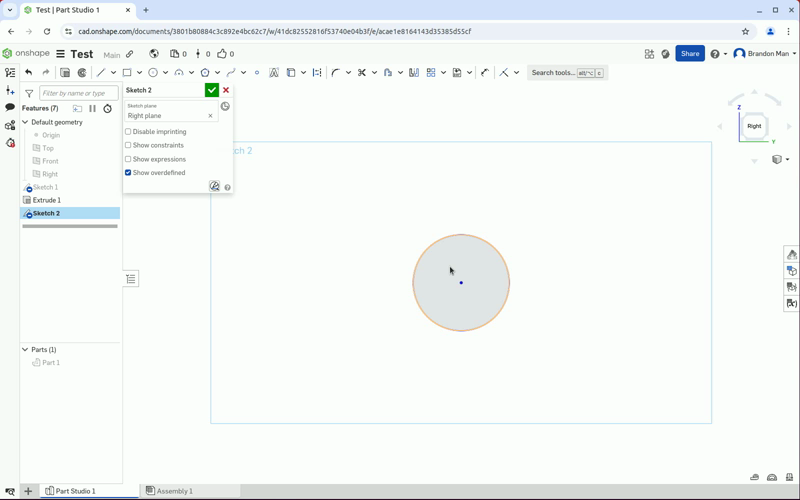
click(450, 266)
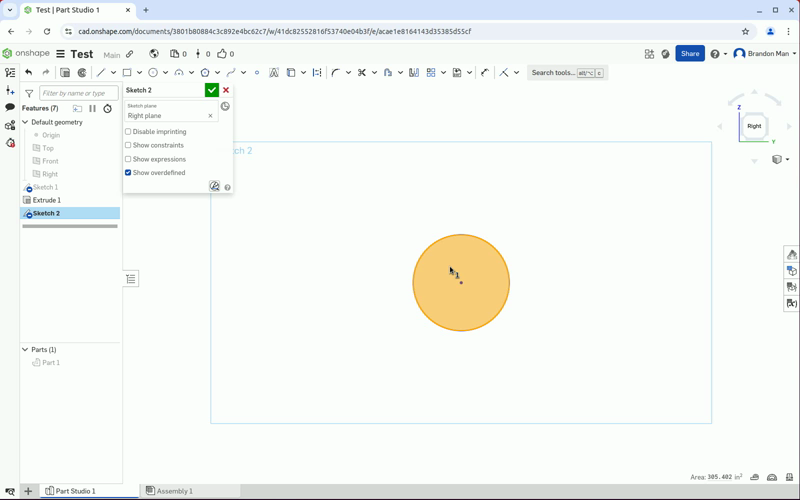
mouse_move(73, 352)
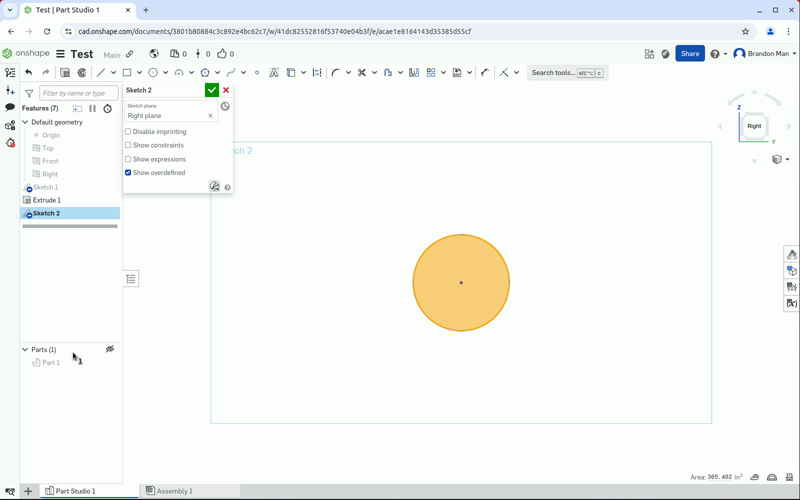
key(shift+y)
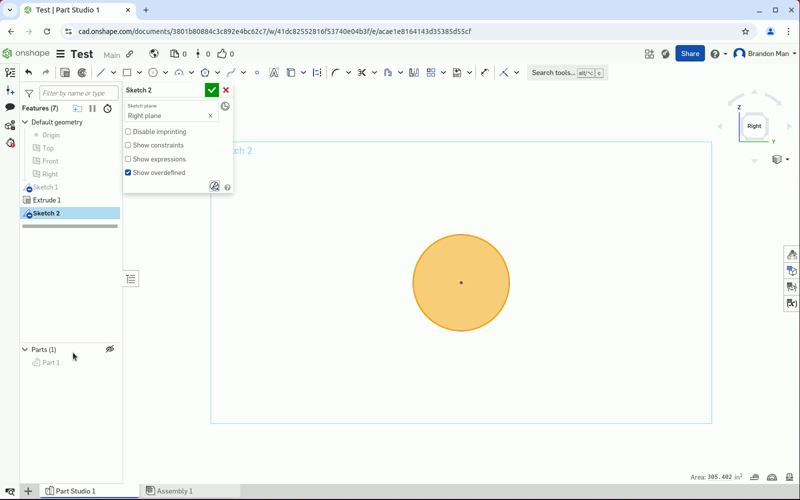
key(shift+e)
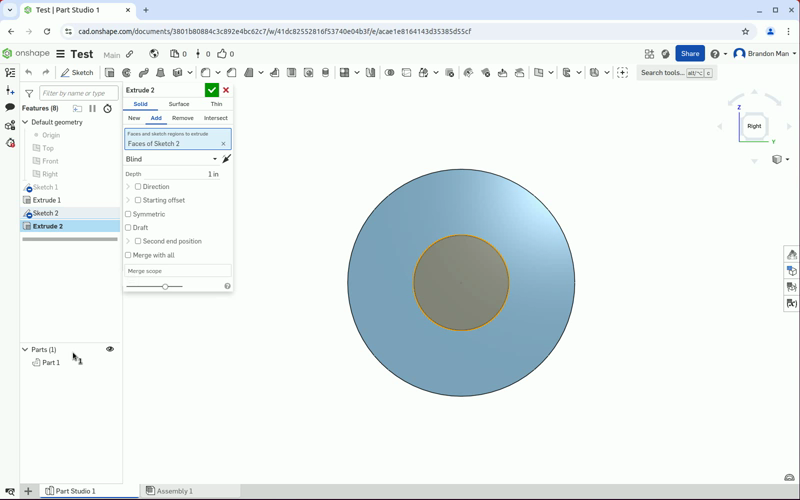
mouse_move(143, 106)
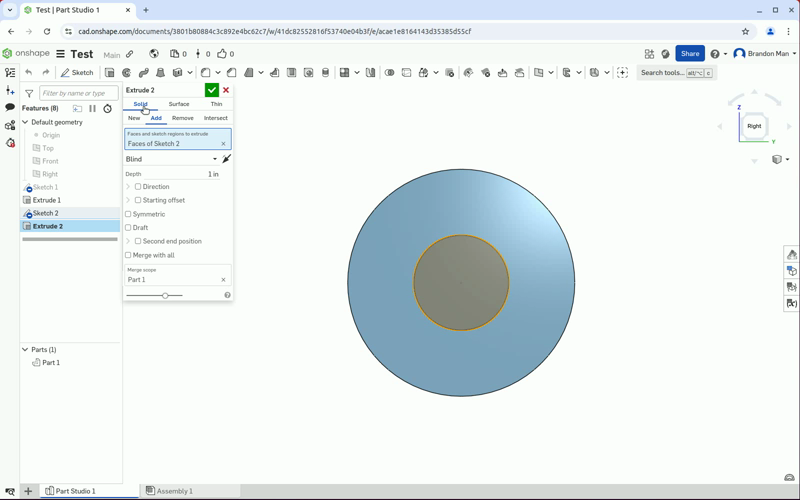
click(143, 106)
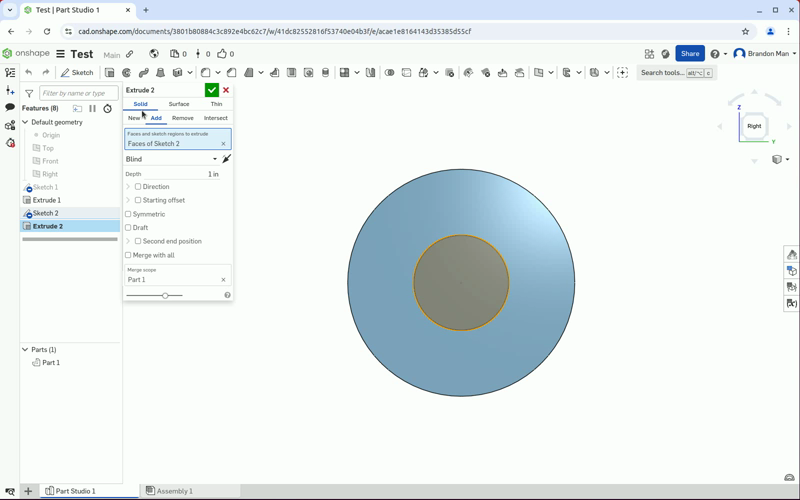
mouse_move(137, 120)
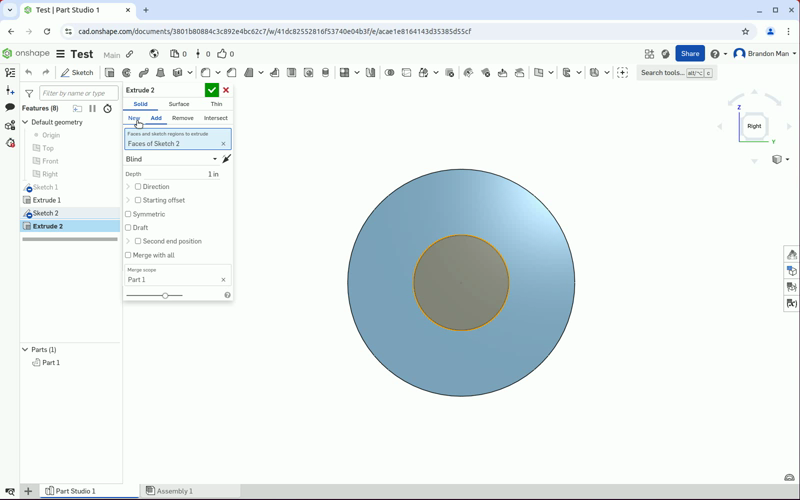
click(137, 120)
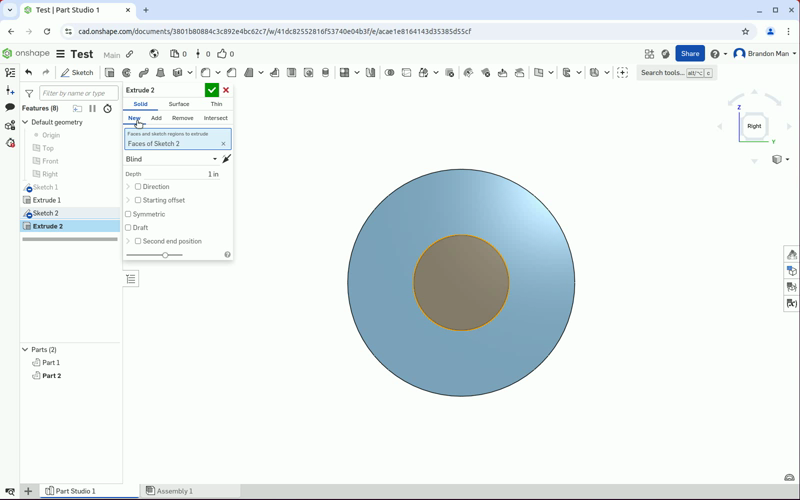
key(tab, 4)
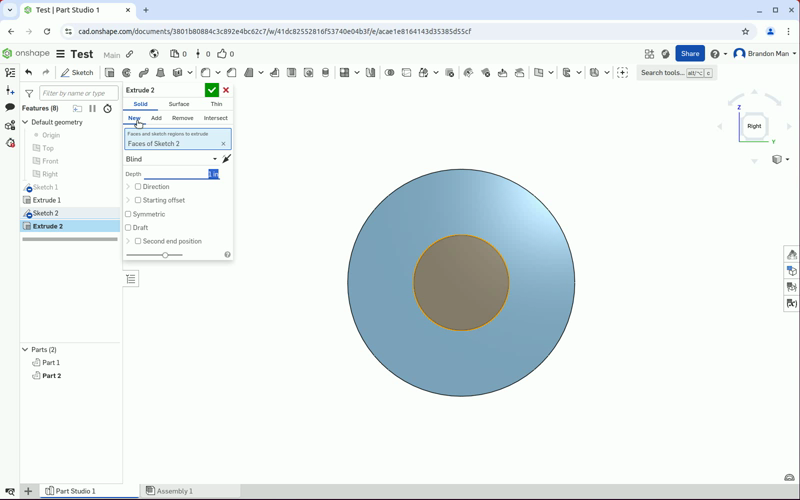
text(13.239)
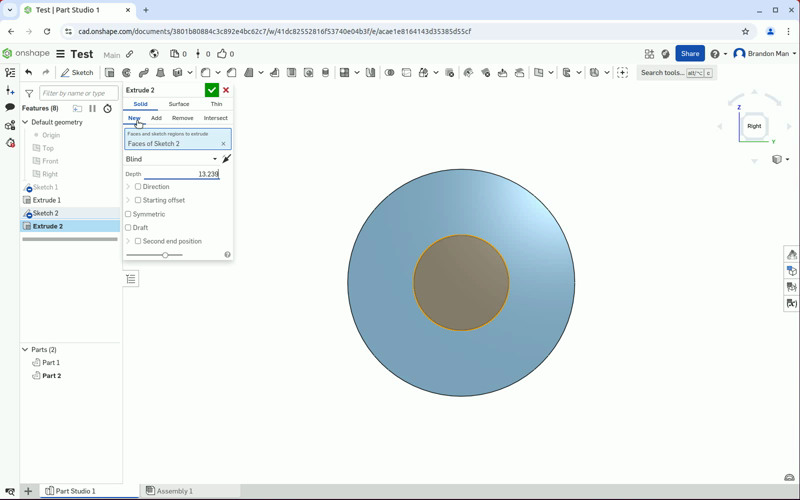
key(enter)
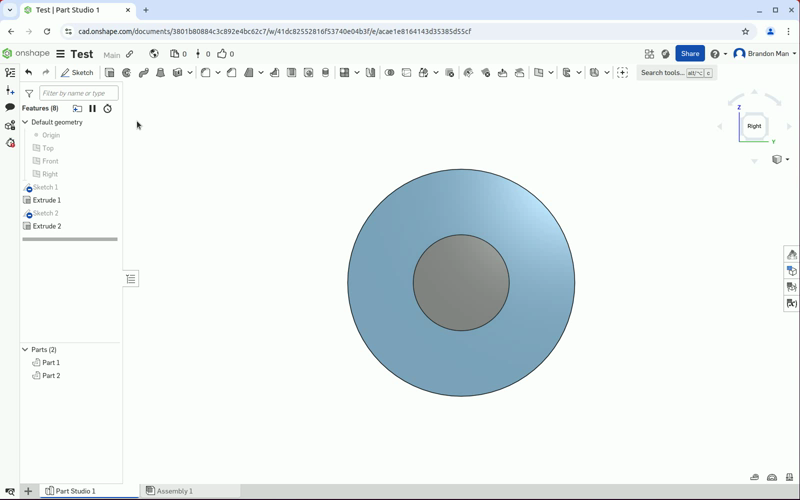
key(shift+h)
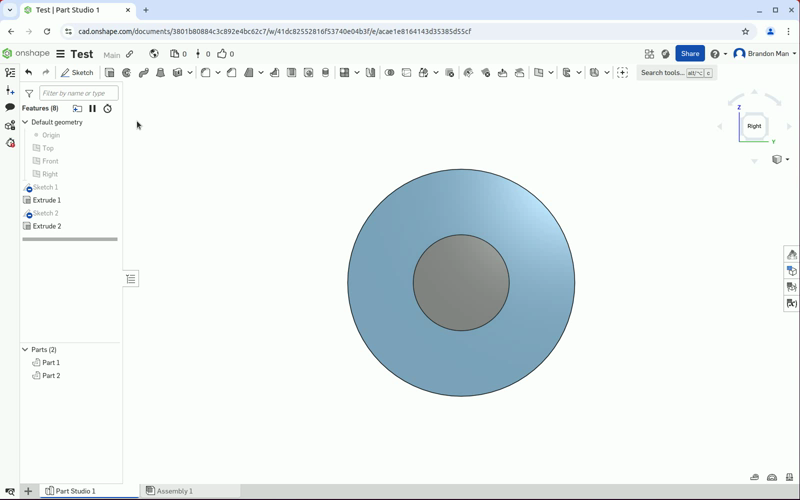
key(shift+h)
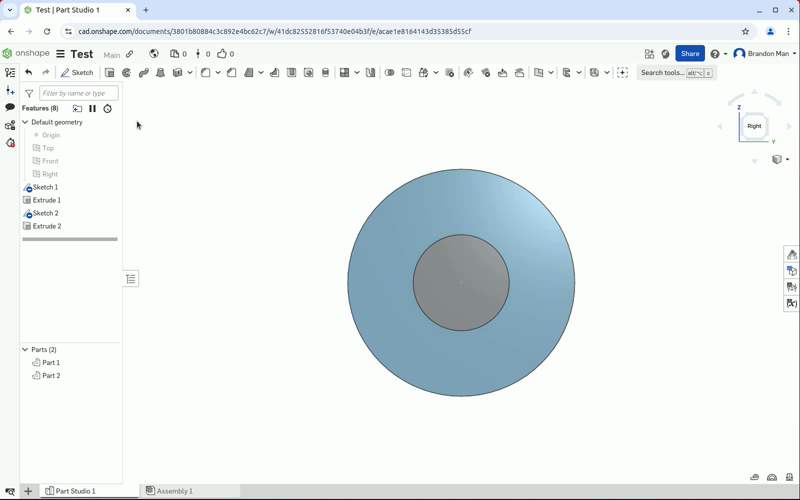
key(shift+7)
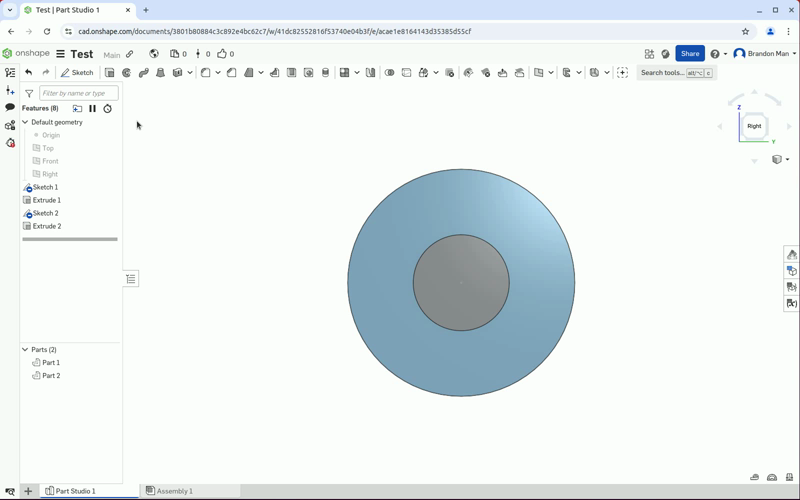
key(right, 2)
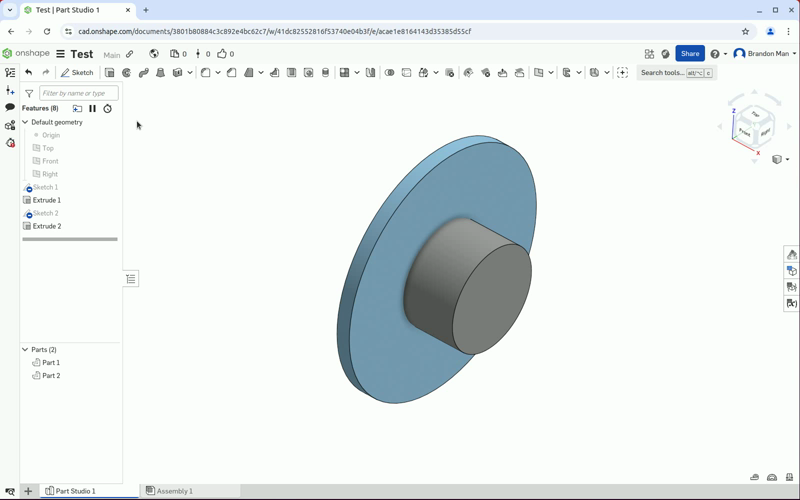
key(down, 2)
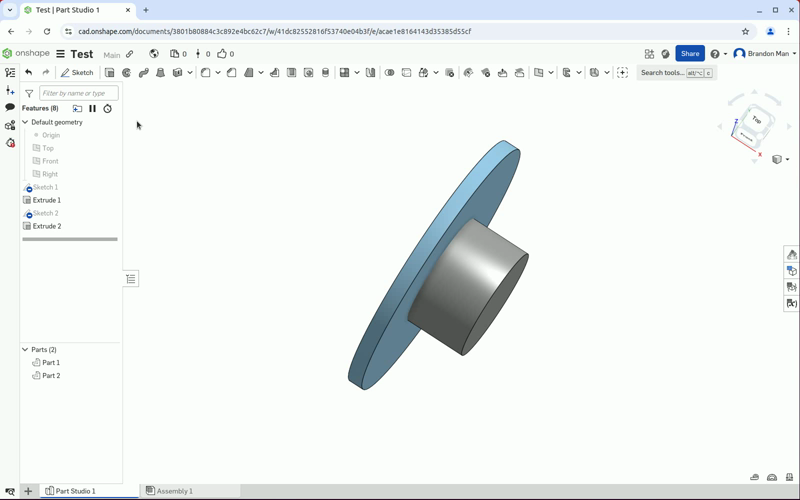
key(up, 2)
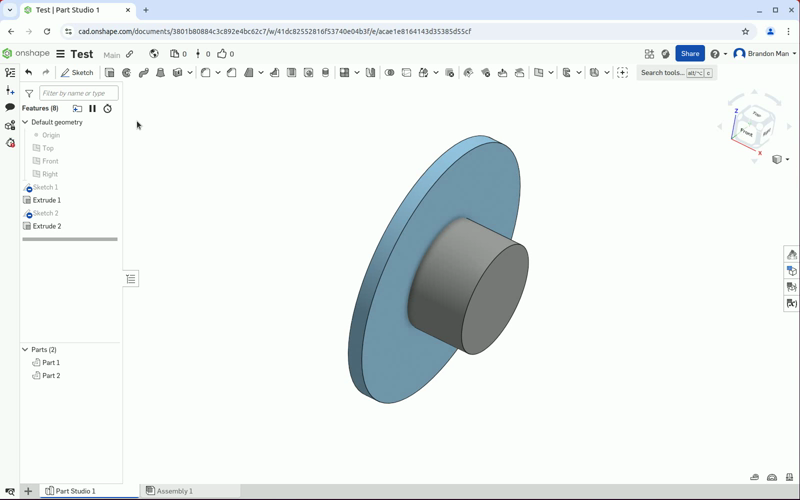
key(left, 2)
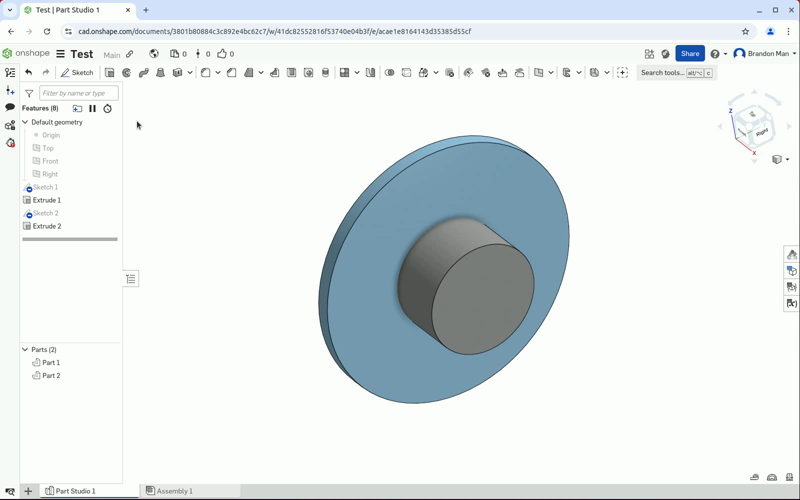
mouse_move(73, 189)
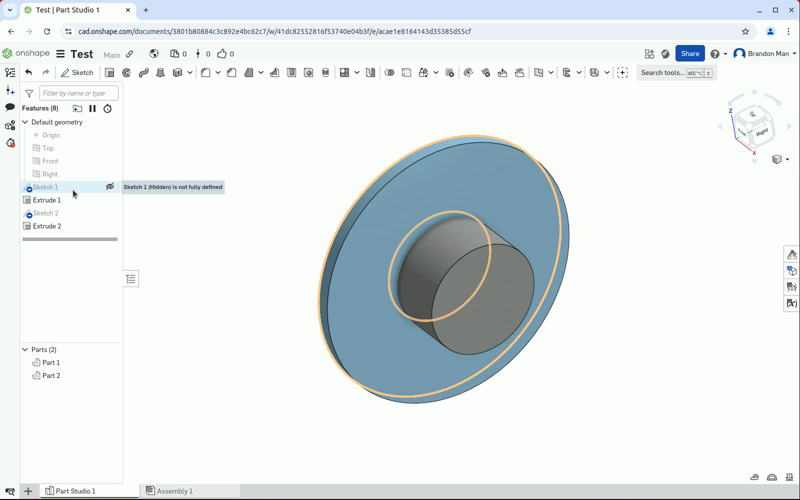
click(73, 189)